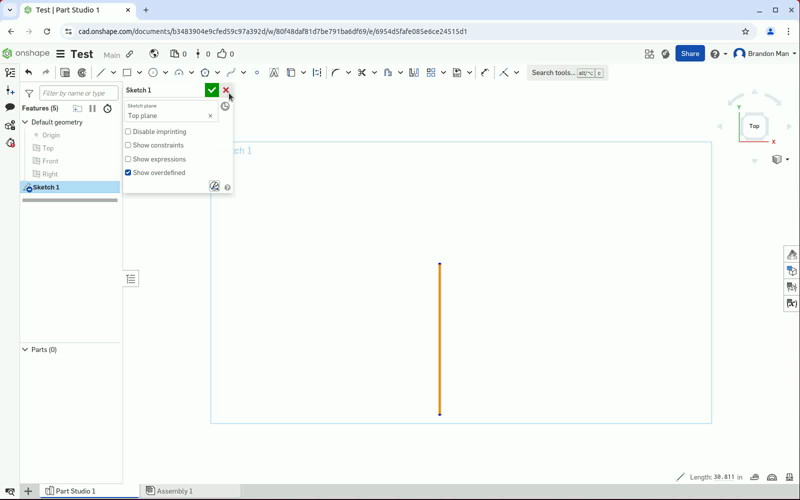
key(shift+h)
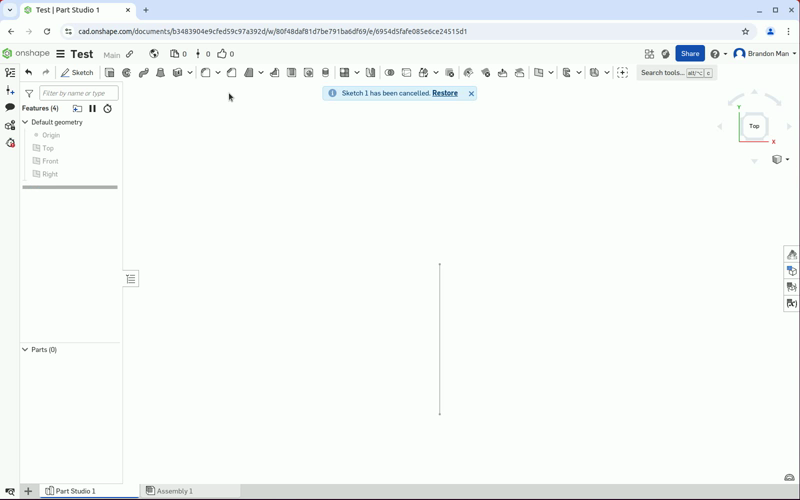
mouse_move(73, 352)
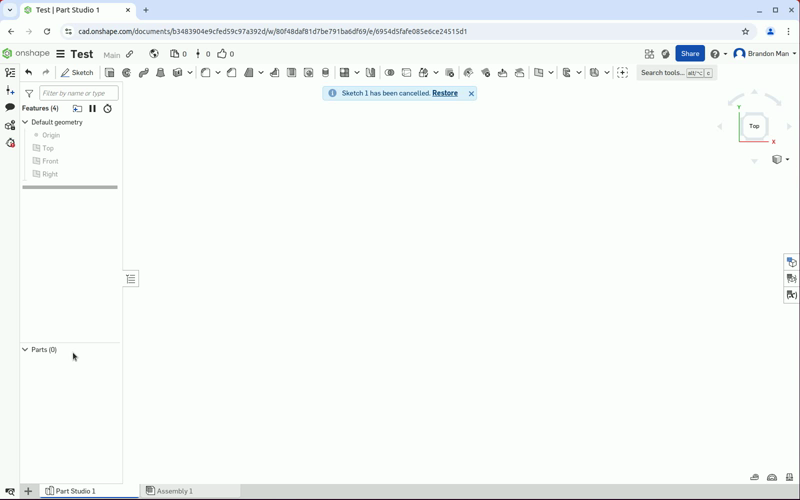
key(y)
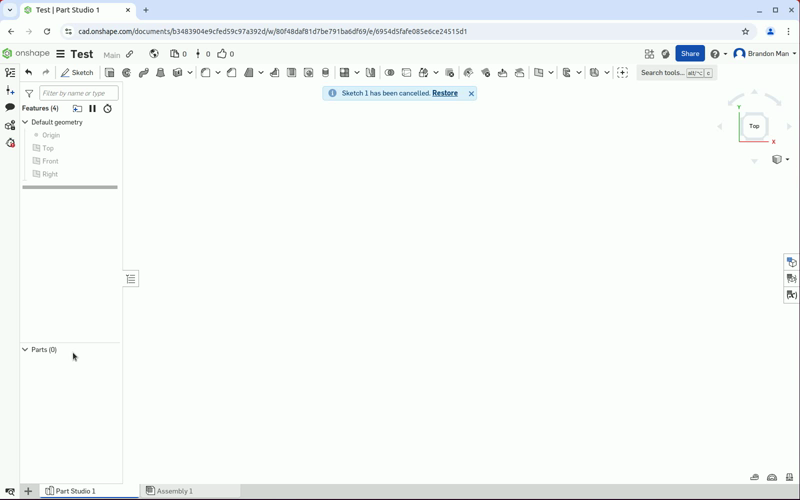
key(shift+p)
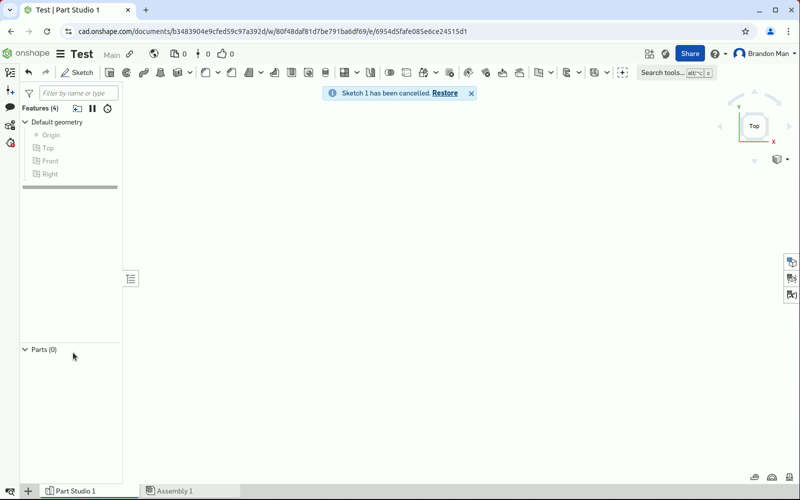
key(space)
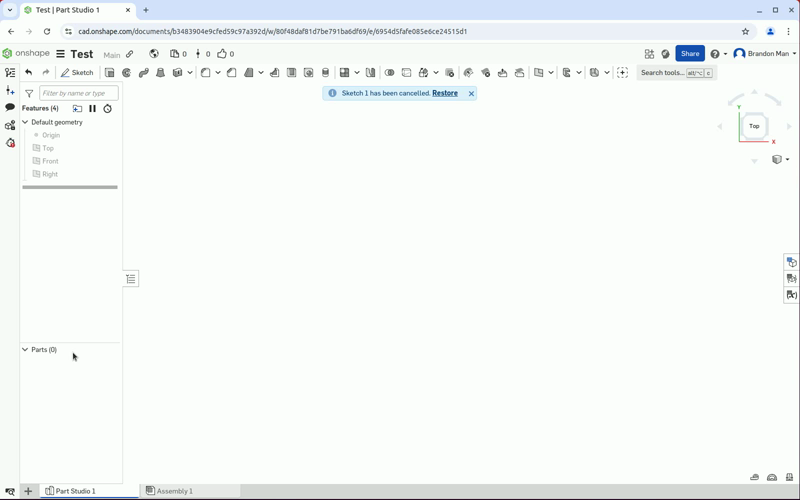
key_down(shift)
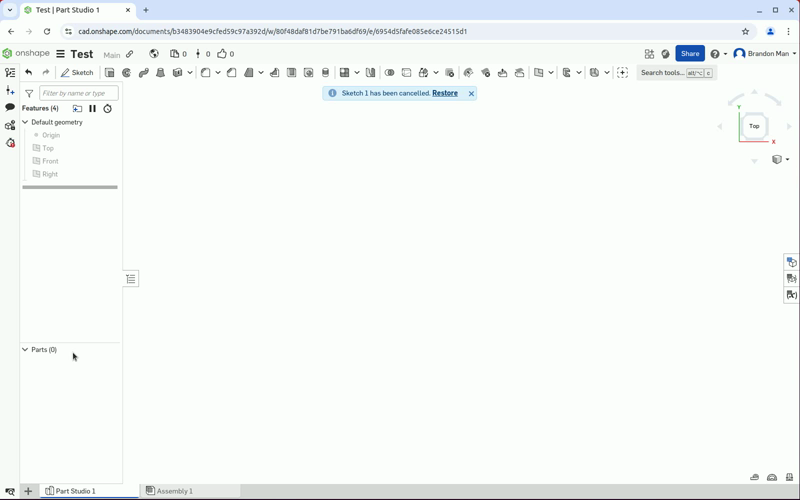
key(up)
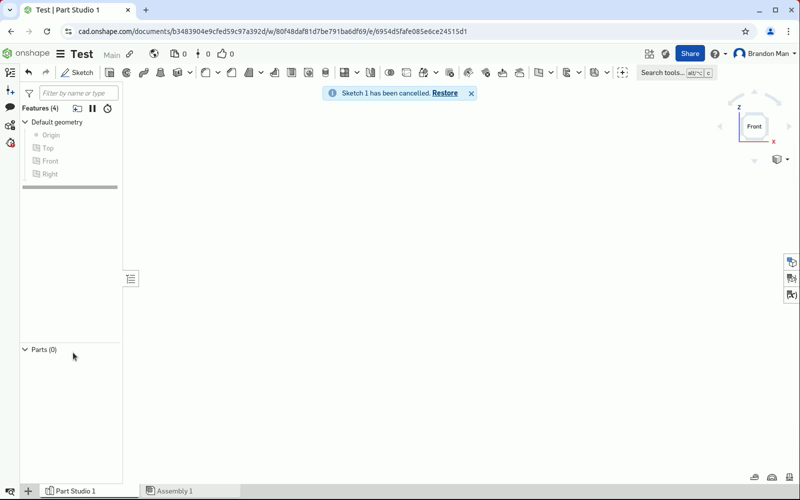
key_up(shift)
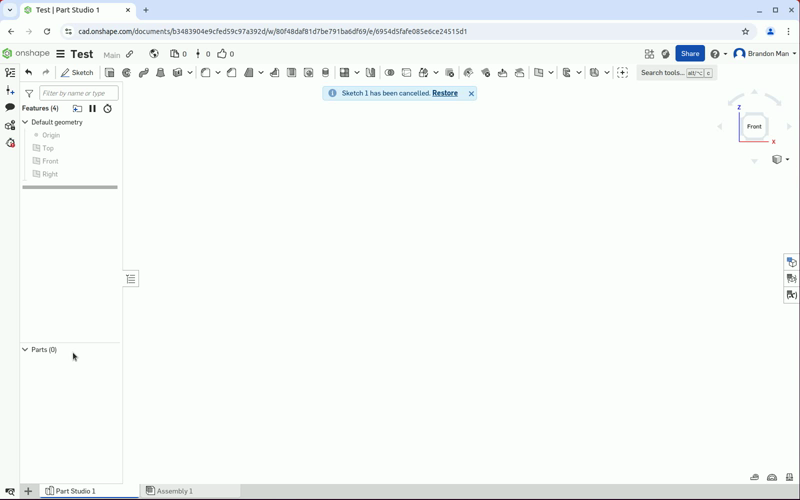
mouse_move(73, 352)
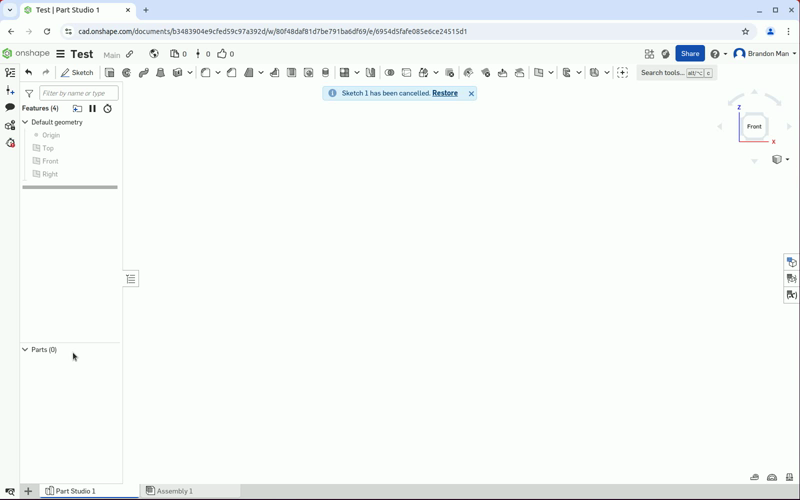
key(shift+y)
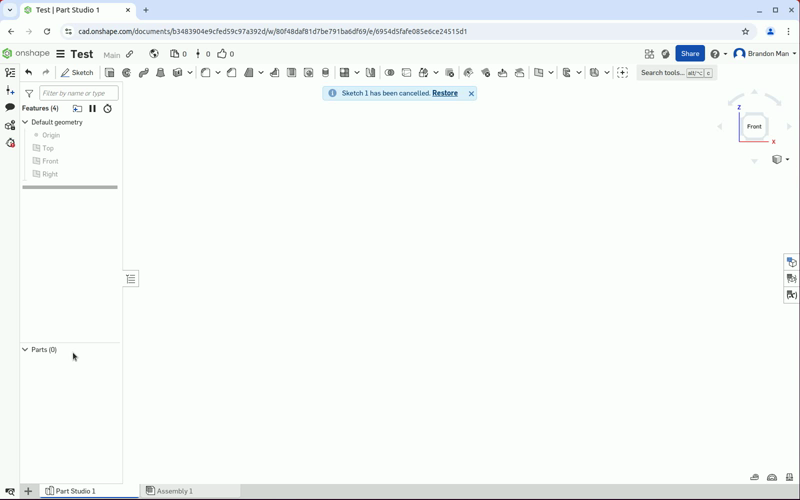
key(shift+s)
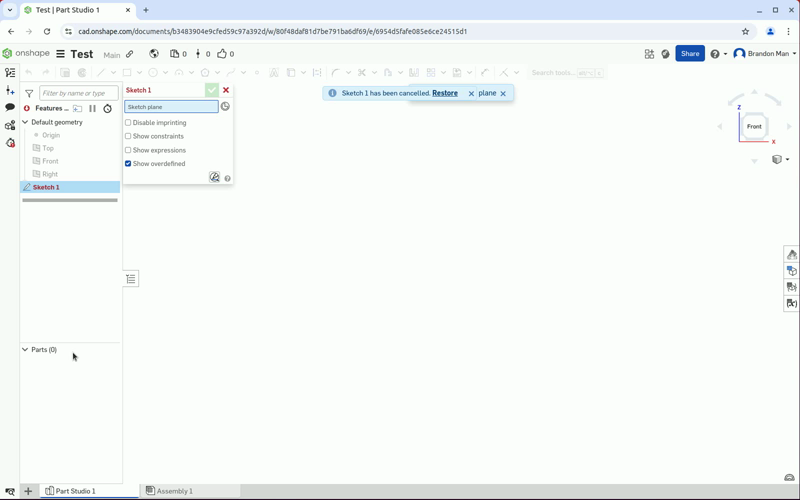
mouse_move(73, 163)
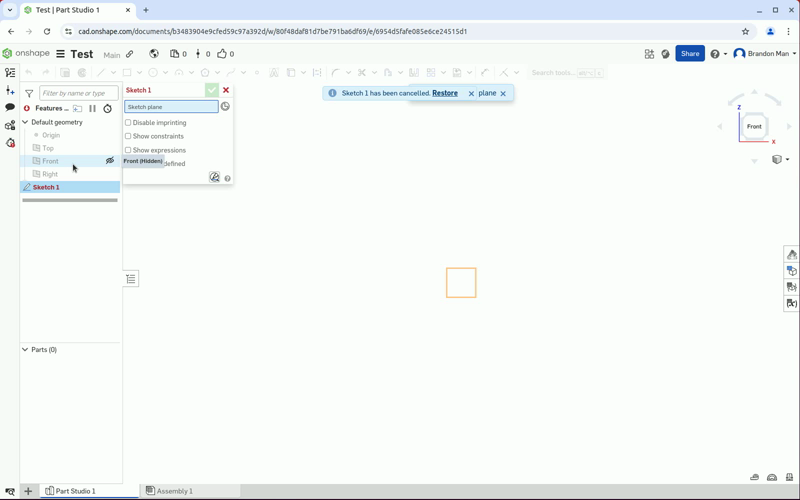
click(73, 163)
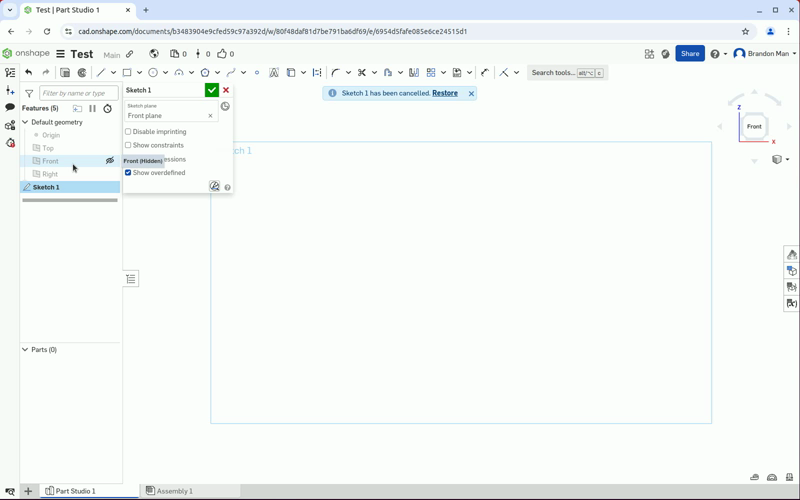
mouse_move(73, 352)
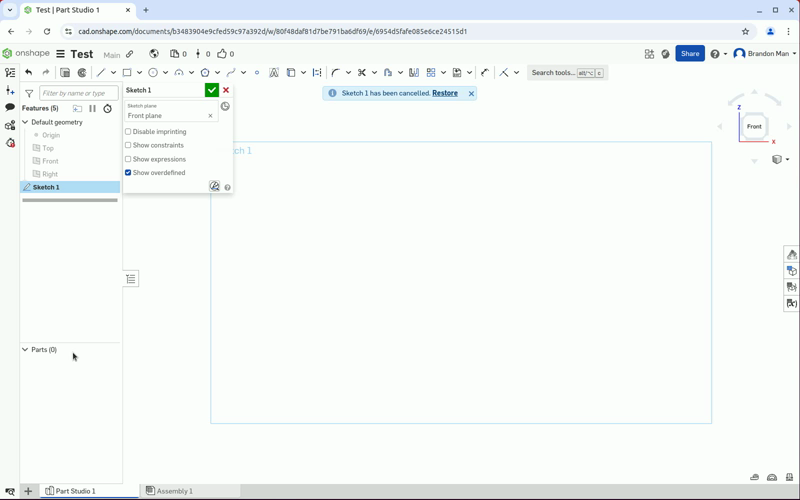
key(y)
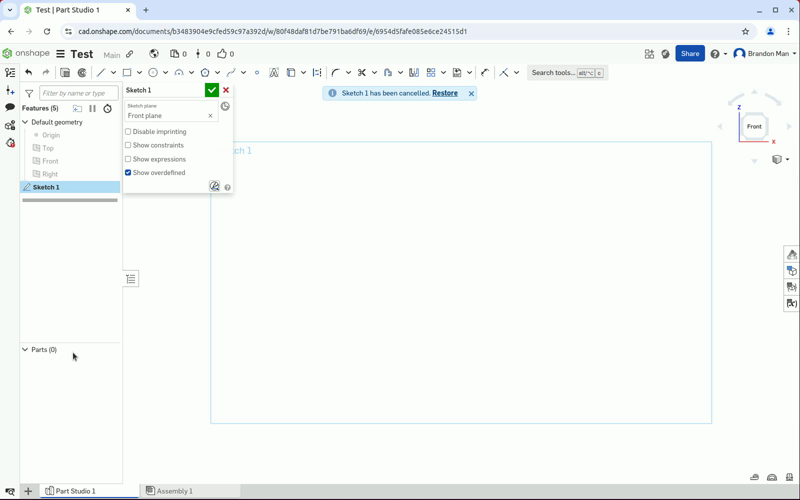
key(c)
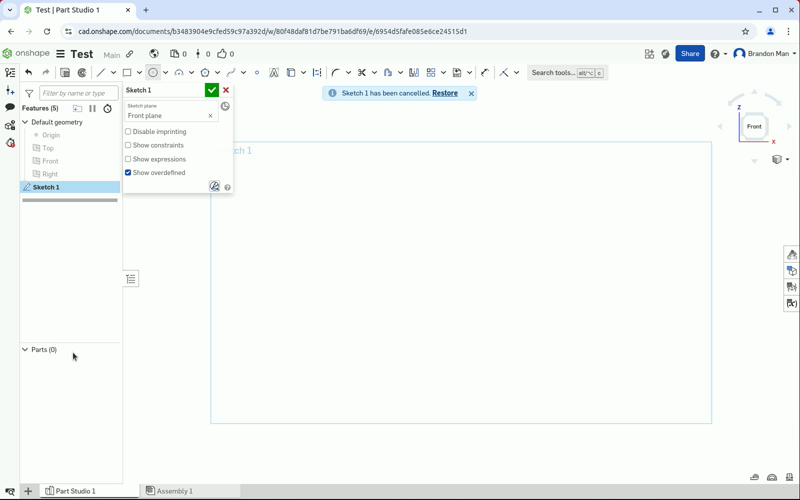
key_down(shift)
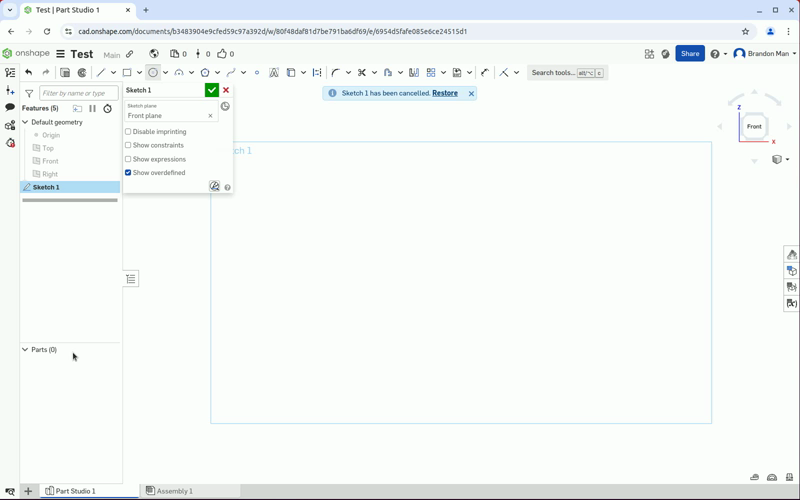
mouse_move(461, 282)
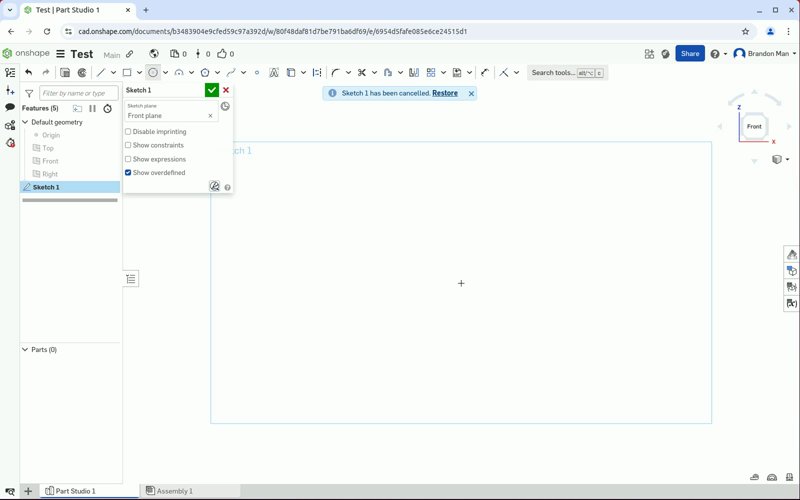
click(461, 282)
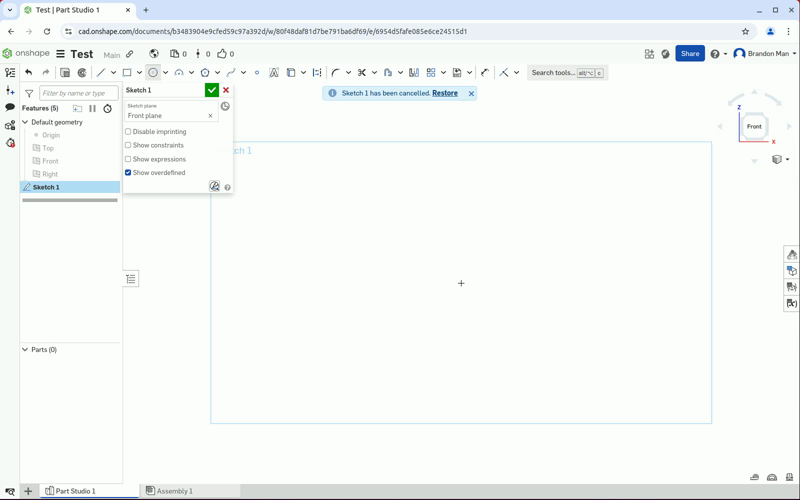
key_up(shift)
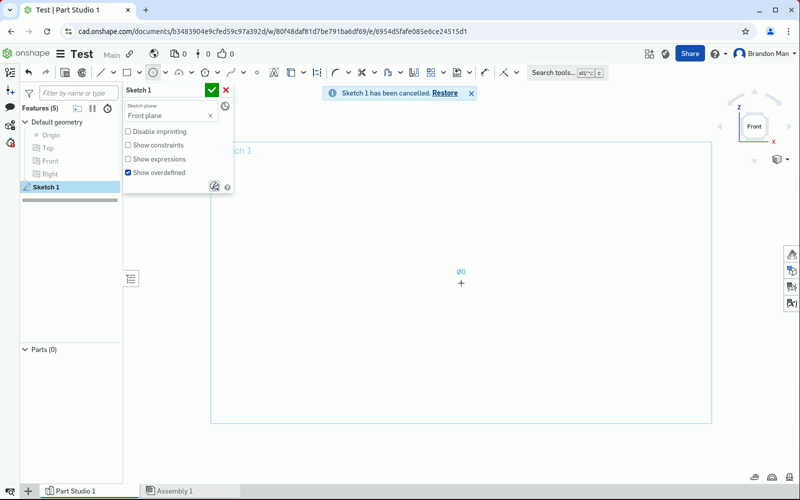
mouse_move(574, 282)
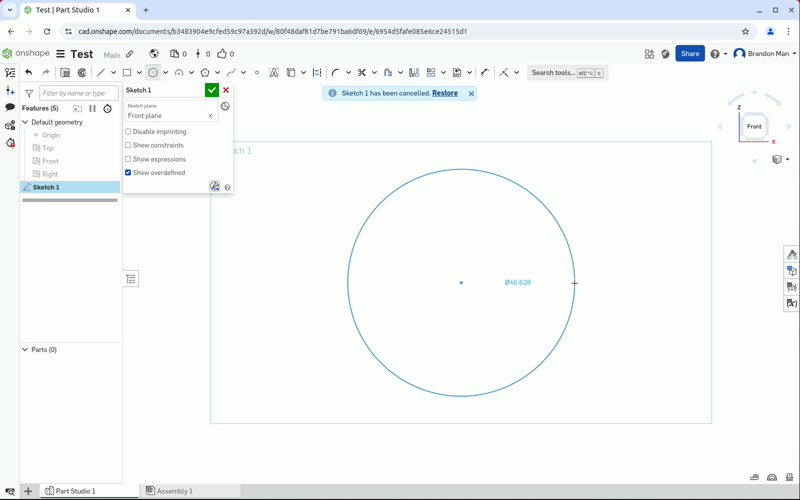
click(574, 282)
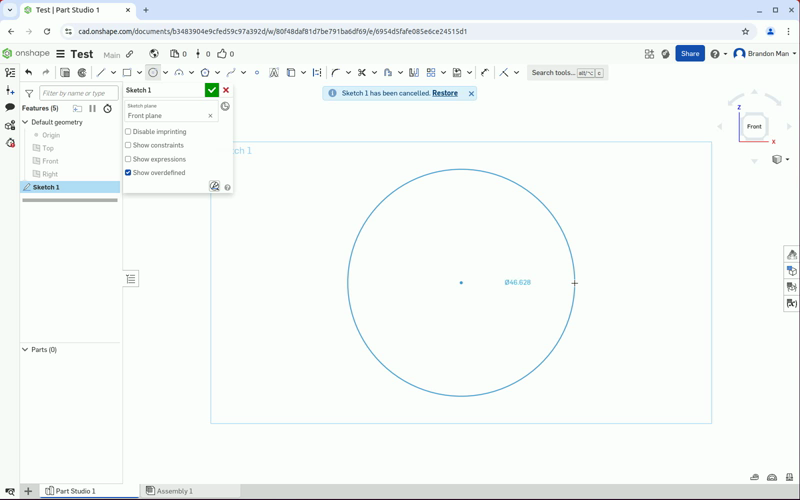
key(esc)
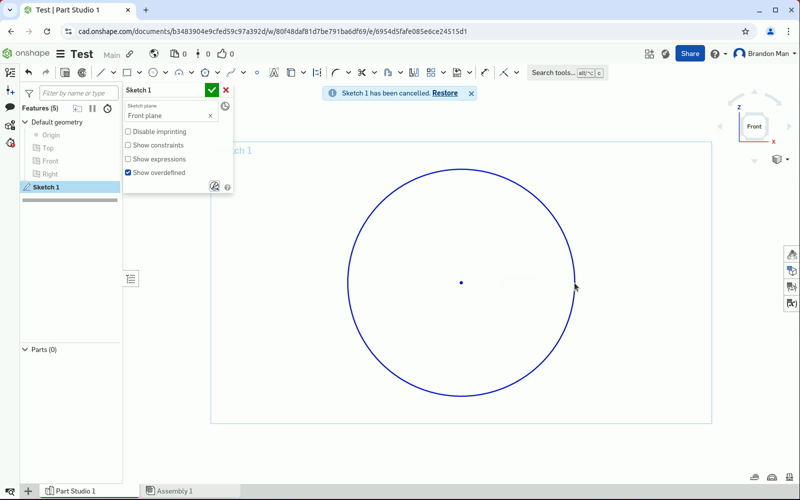
mouse_move(469, 341)
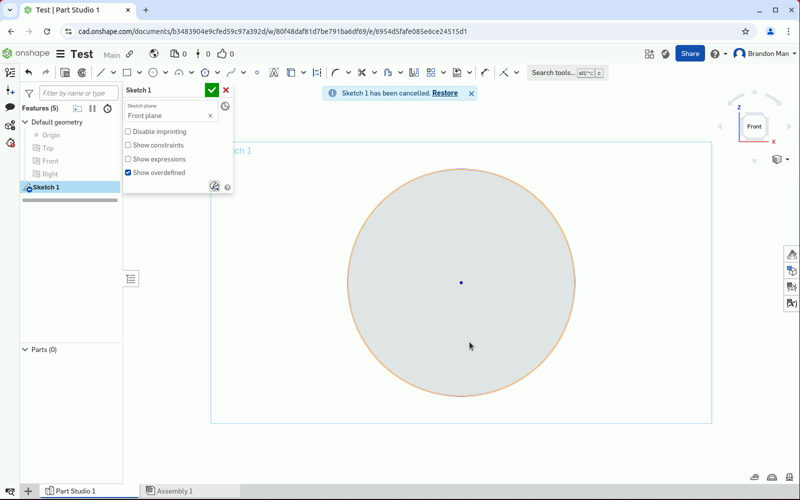
click(469, 341)
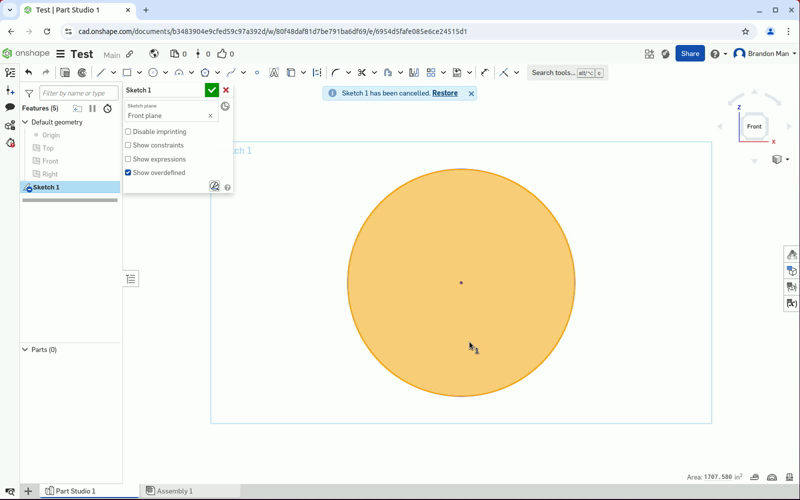
mouse_move(73, 352)
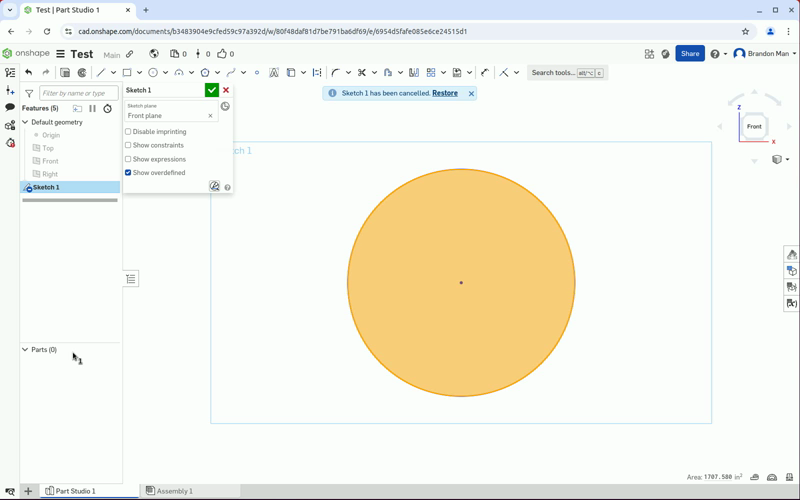
key(shift+y)
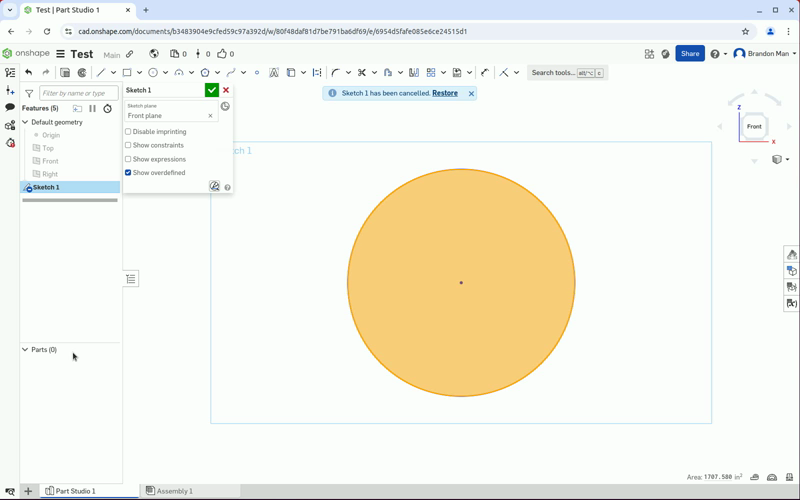
key(shift+e)
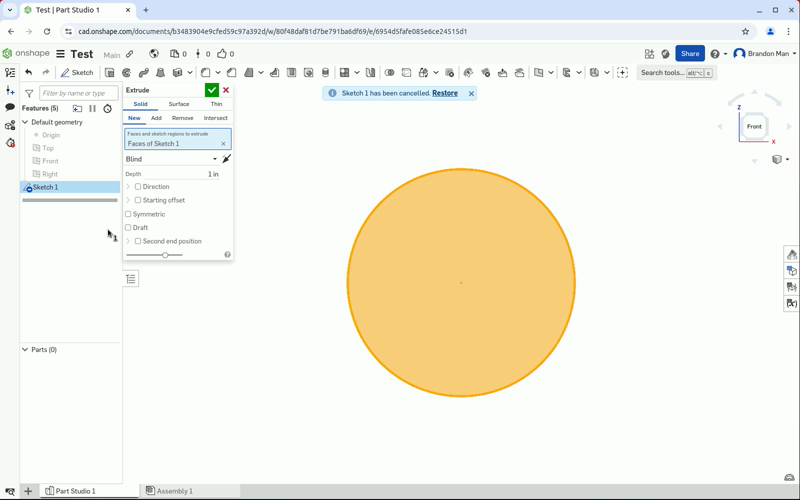
mouse_move(143, 106)
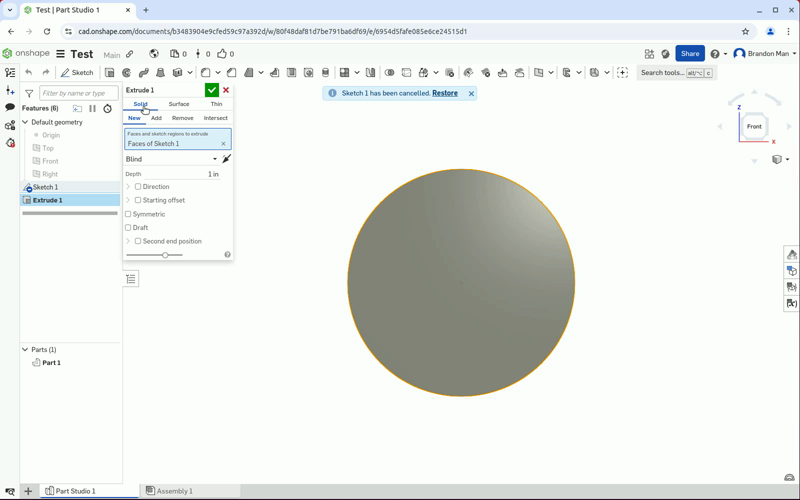
click(143, 106)
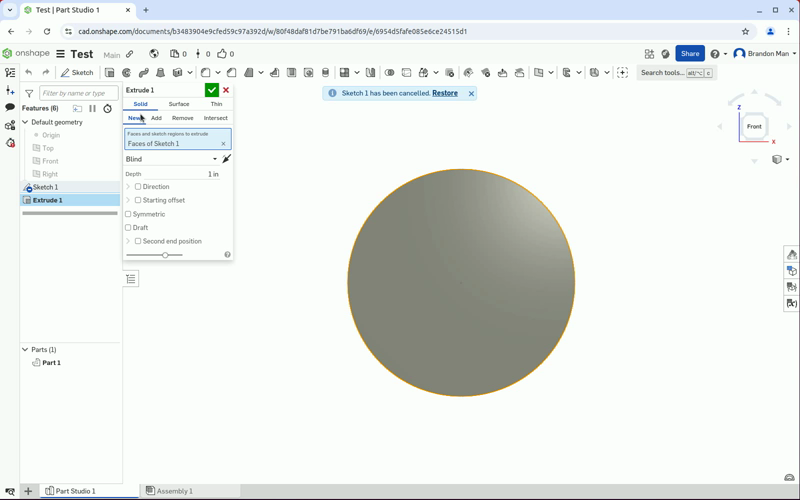
mouse_move(137, 120)
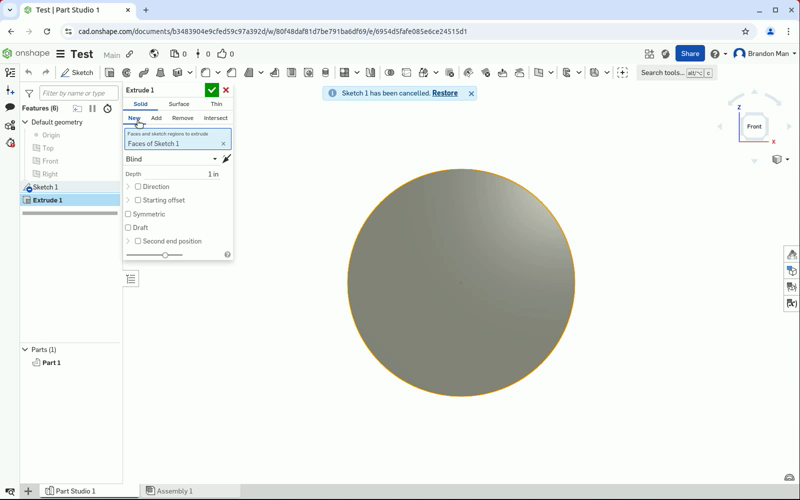
click(137, 120)
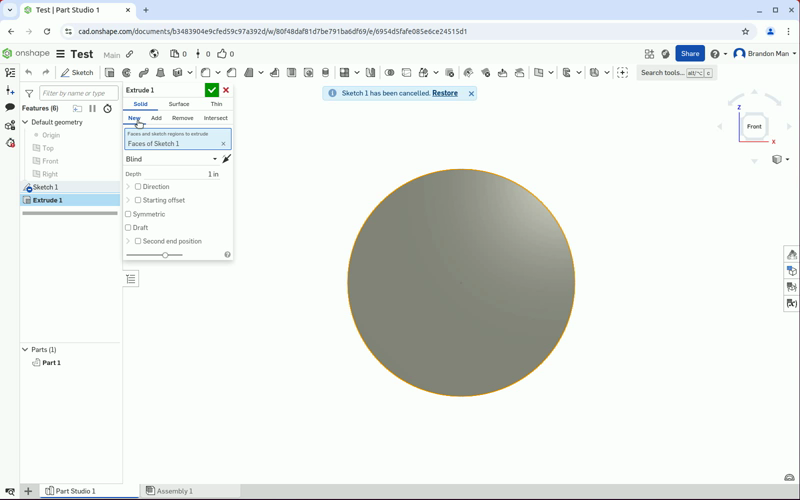
key(tab, 4)
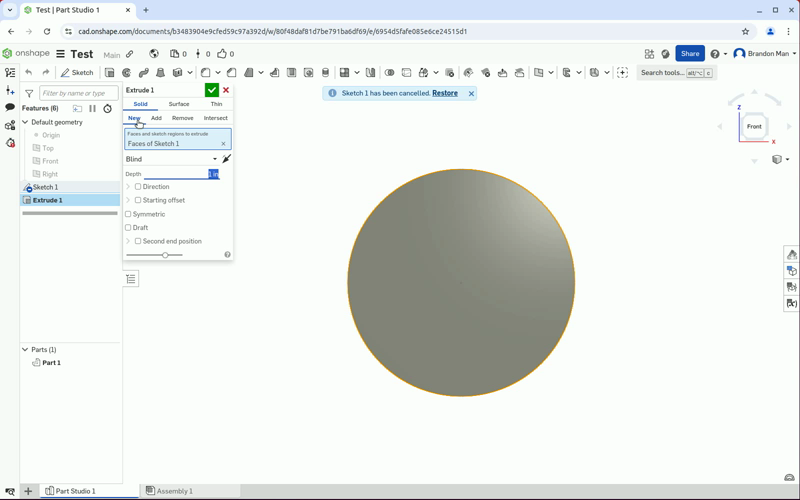
text(2.166)
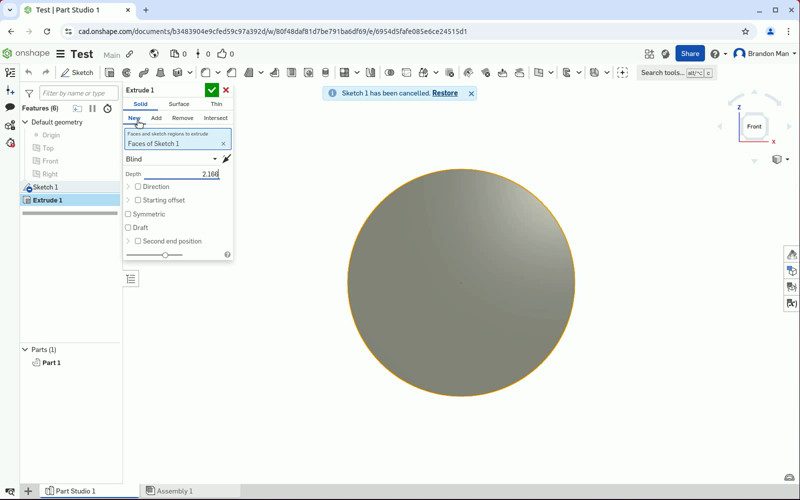
key(enter)
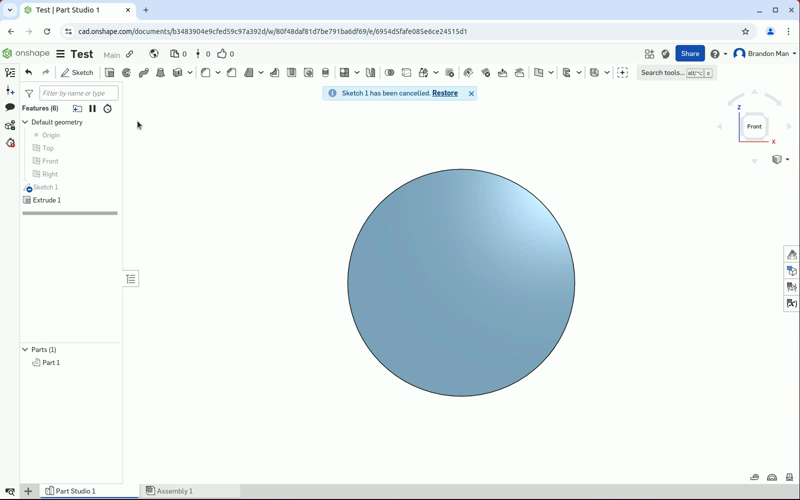
key(shift+h)
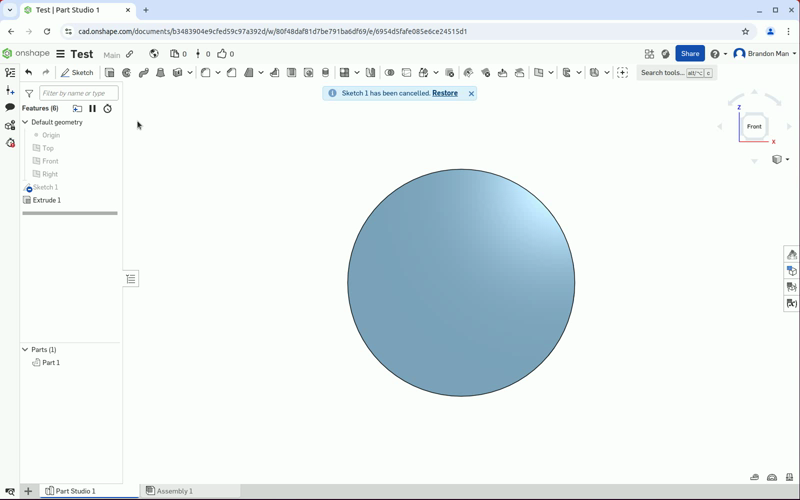
key(shift+h)
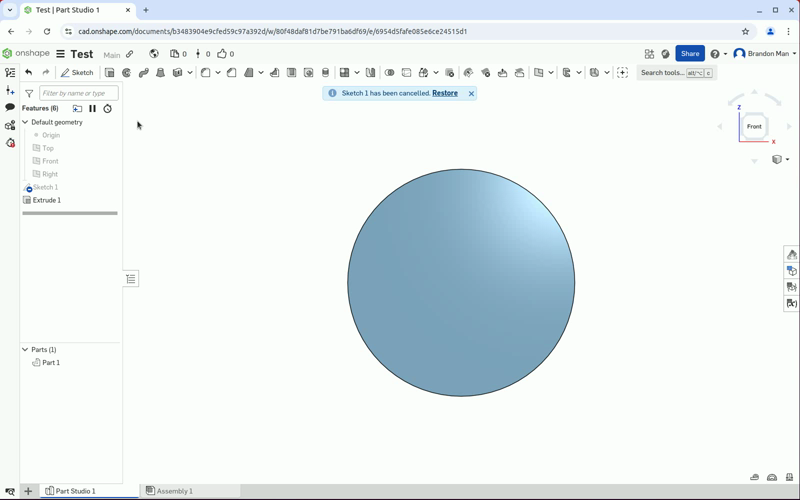
mouse_move(73, 189)
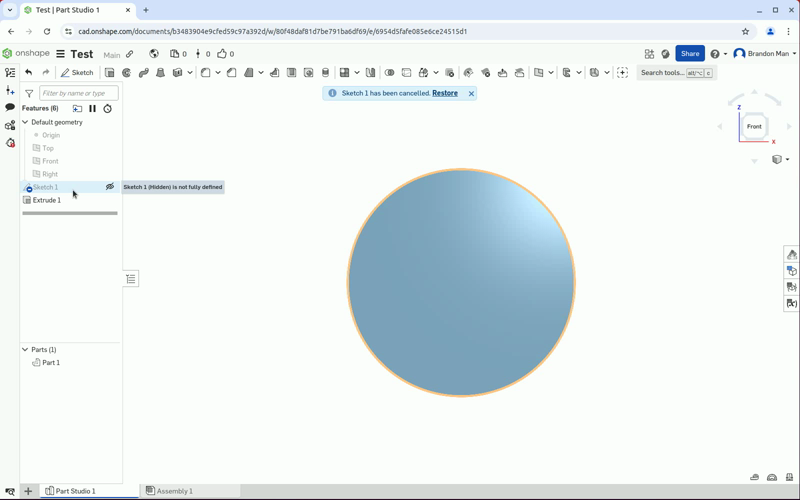
click(73, 189)
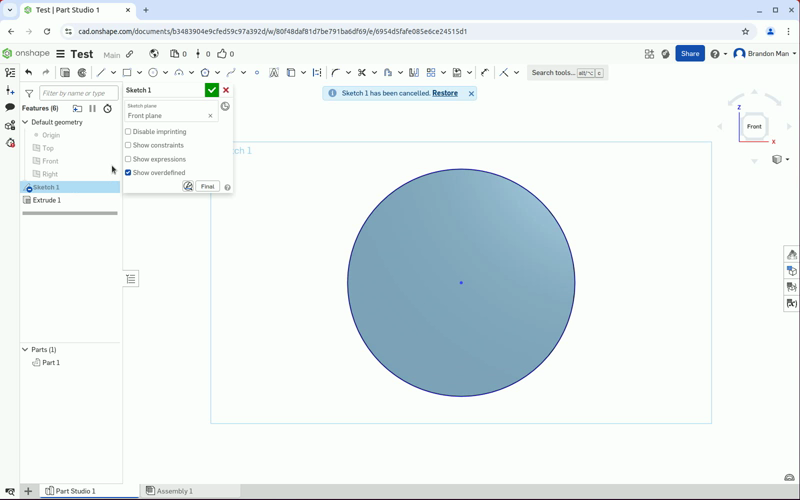
mouse_move(229, 92)
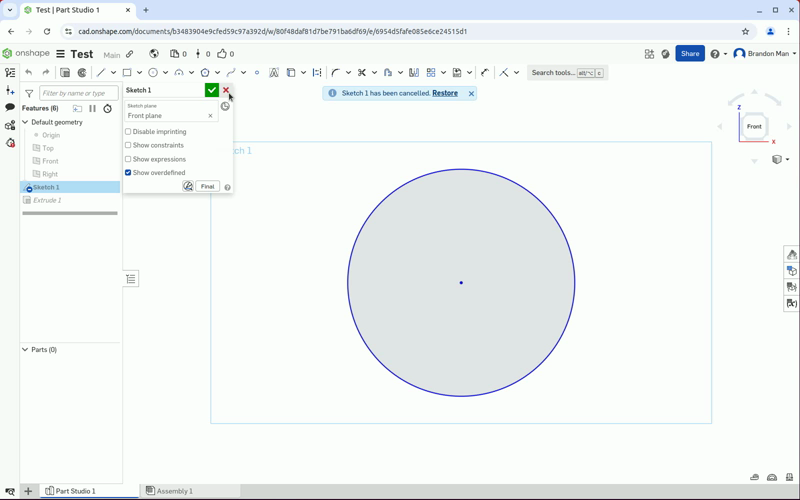
click(229, 92)
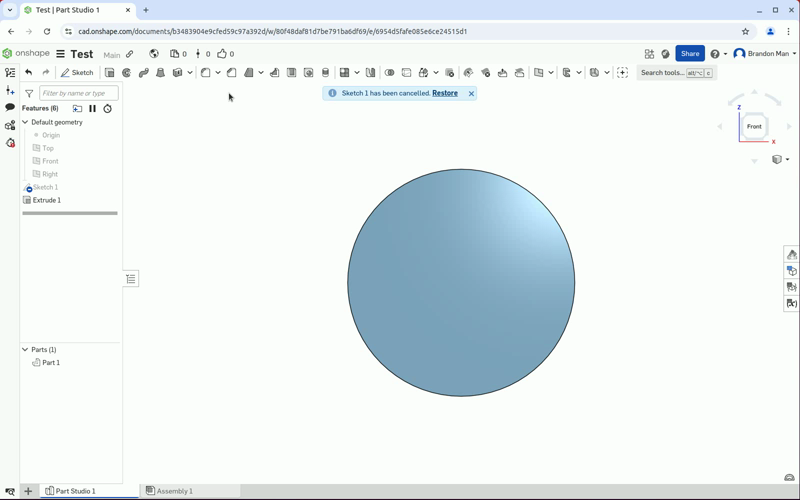
mouse_move(541, 75)
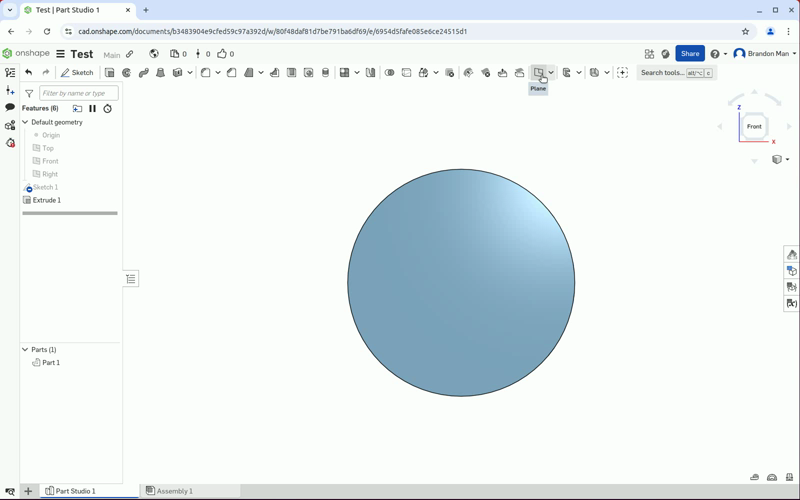
click(541, 75)
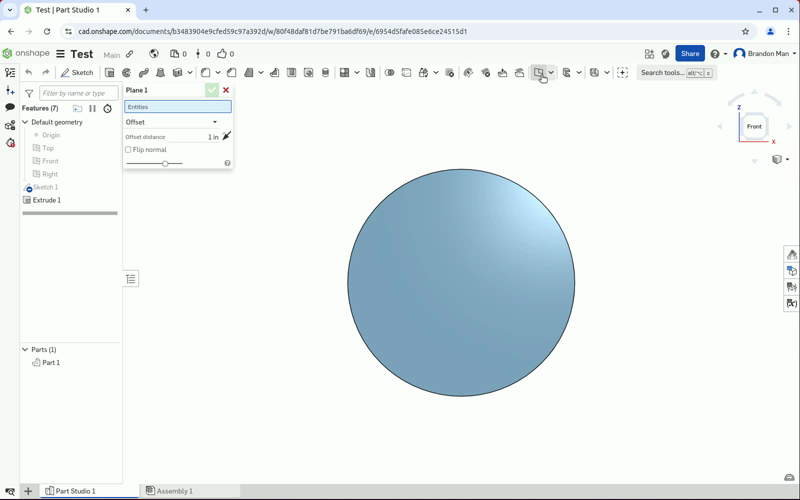
mouse_move(73, 163)
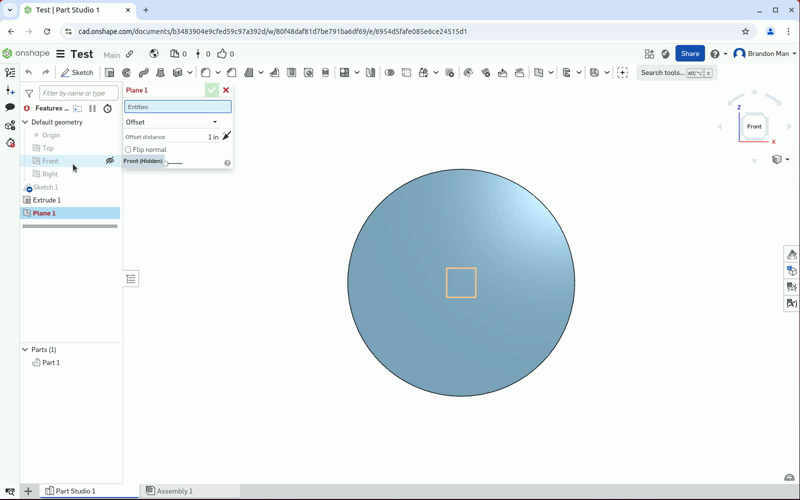
click(73, 163)
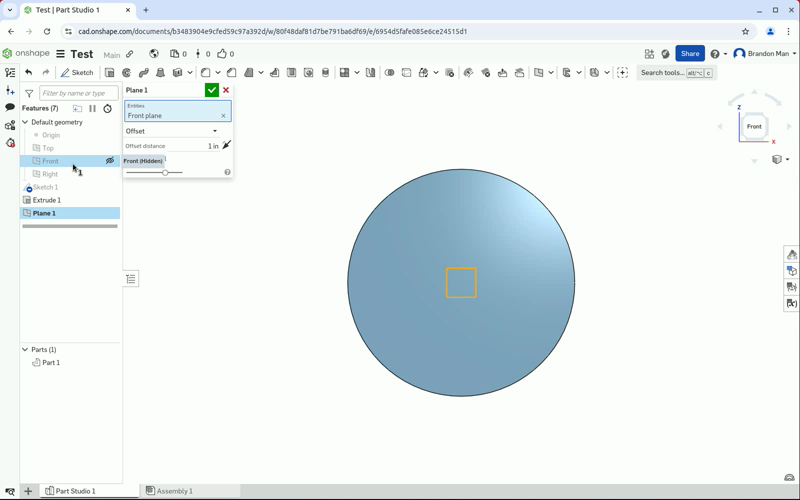
key(tab, 2)
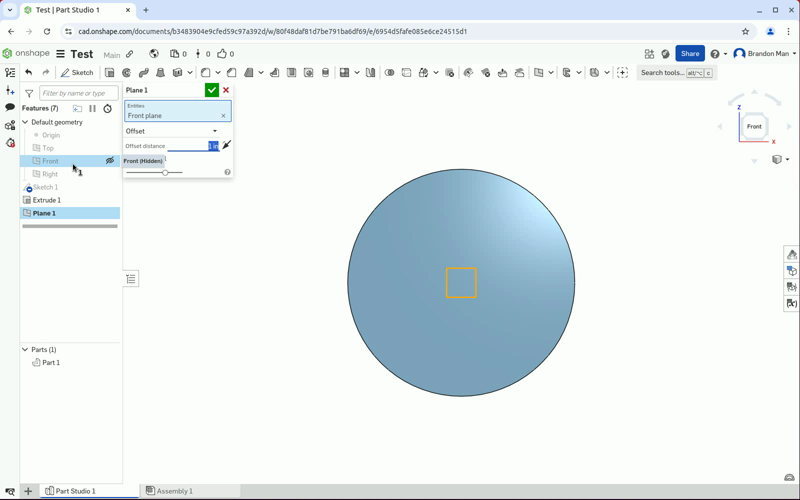
text(2.157)
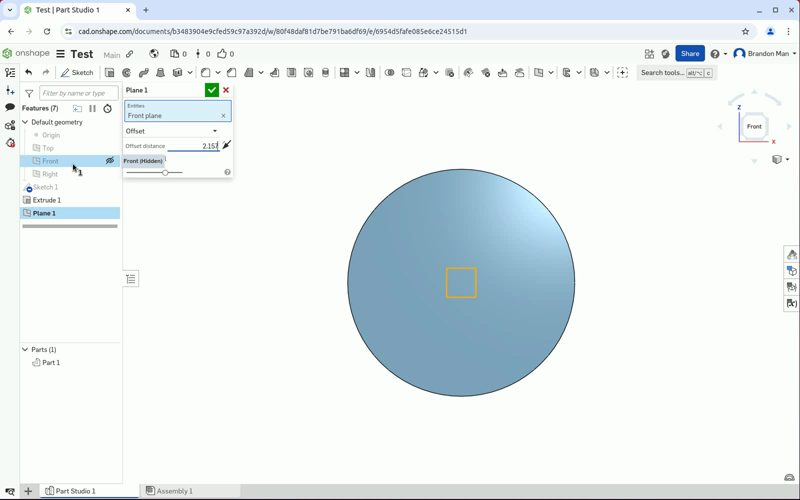
key(enter, 2)
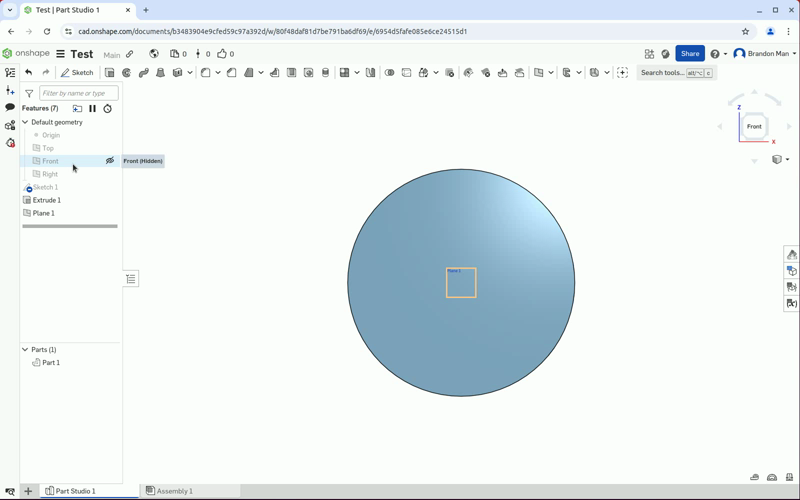
key(shift+s)
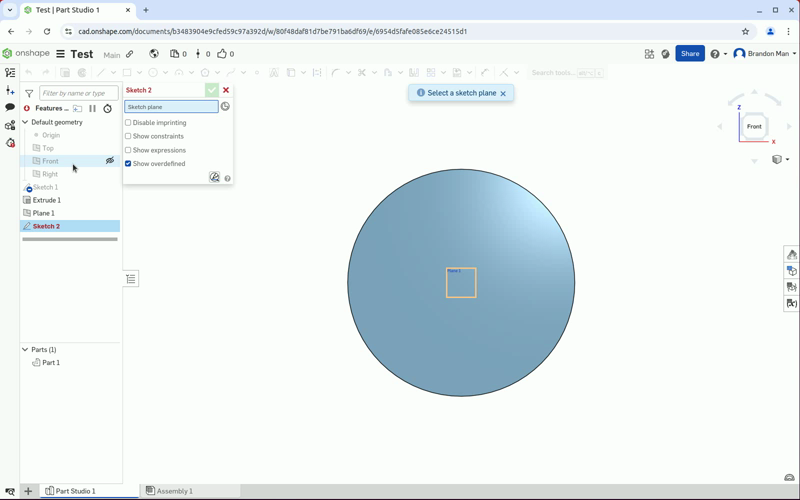
mouse_move(73, 215)
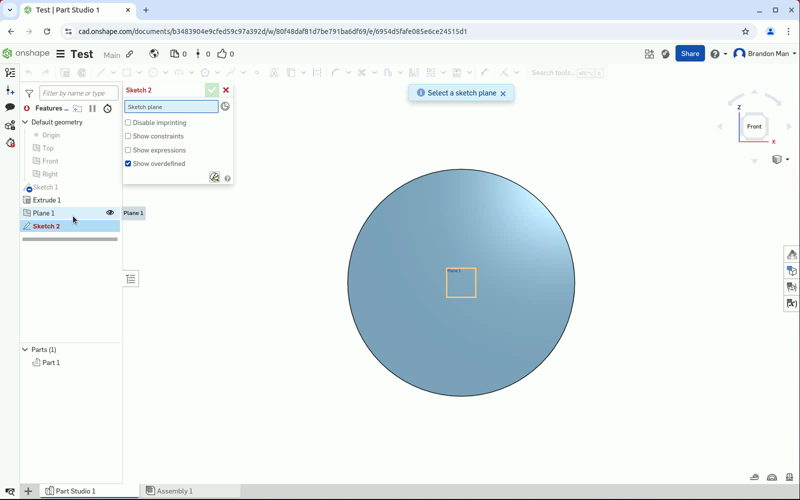
click(73, 215)
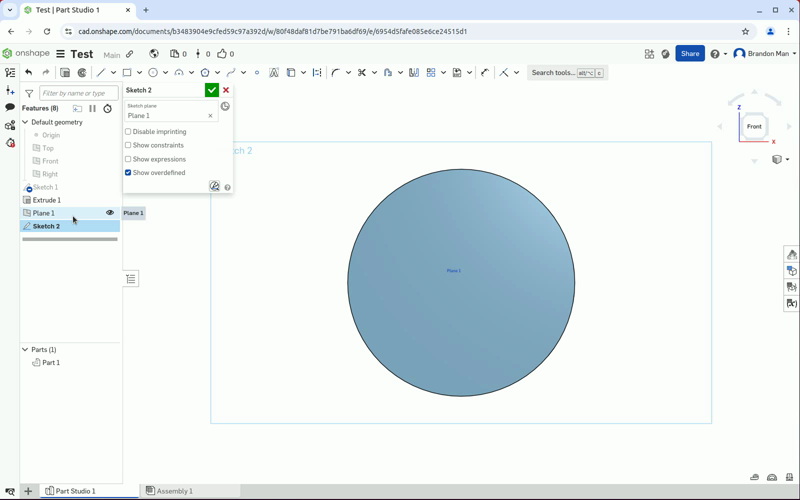
mouse_move(73, 352)
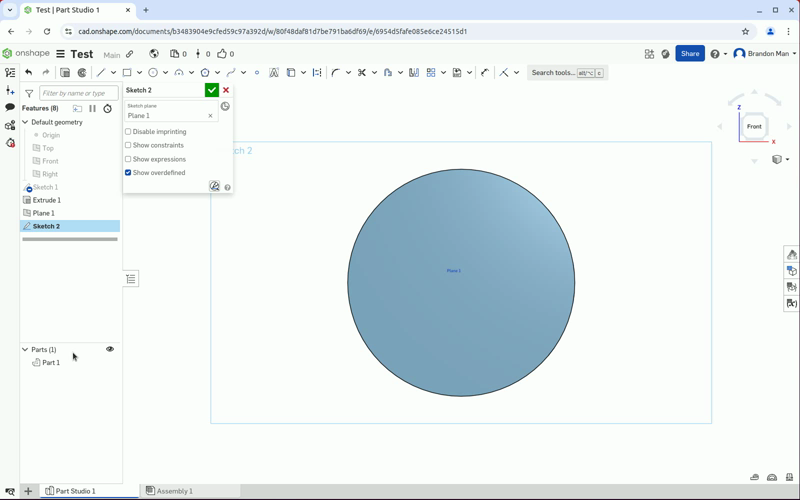
key(y)
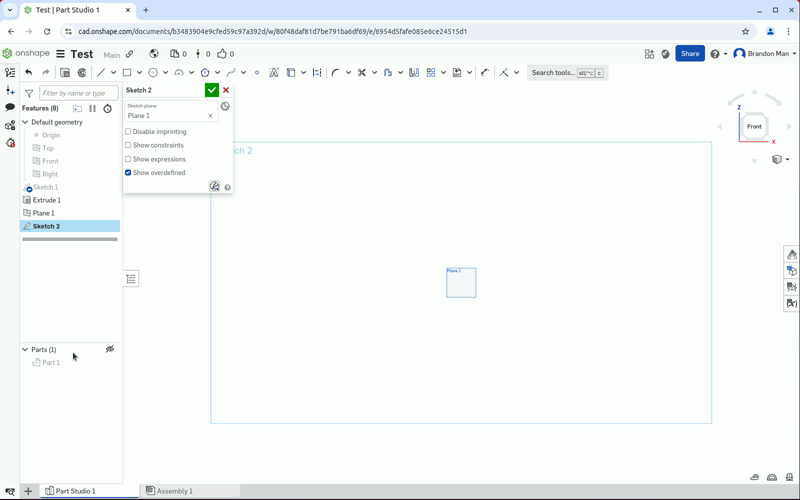
key(c)
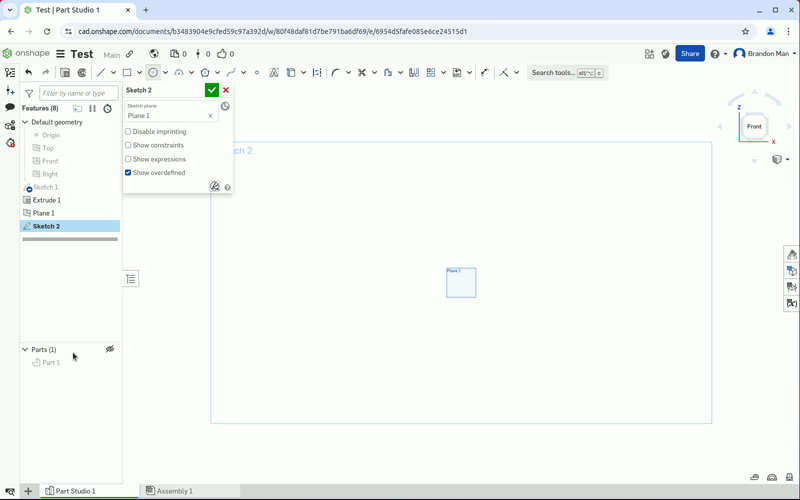
key_down(shift)
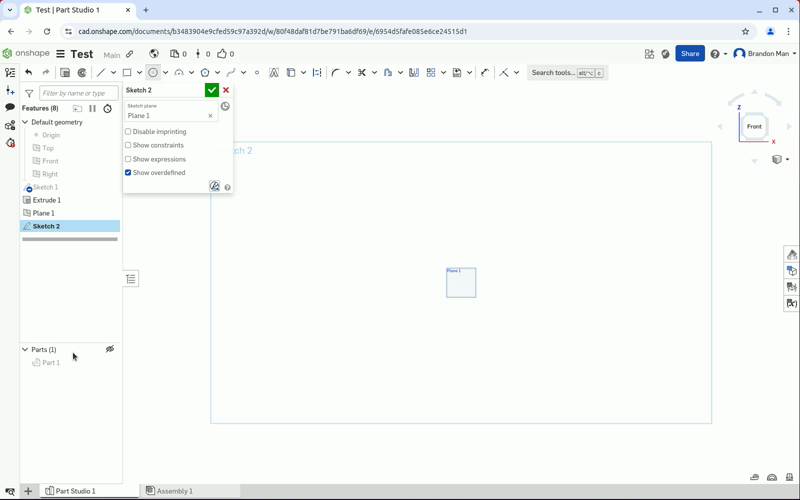
mouse_move(461, 282)
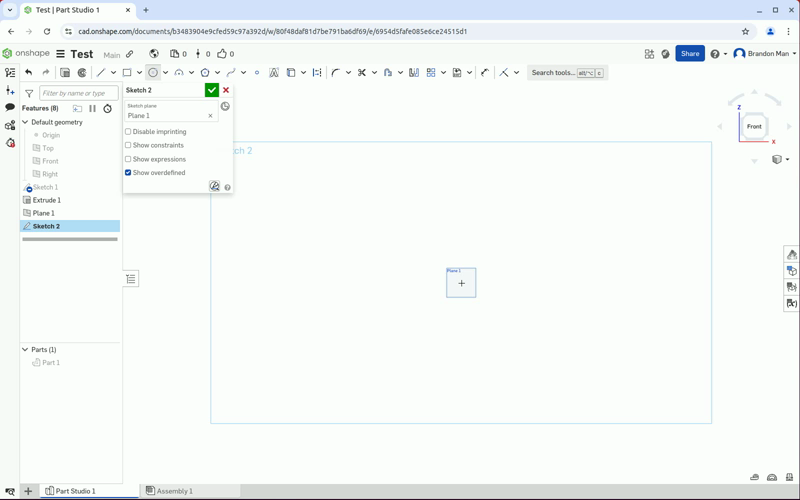
click(461, 282)
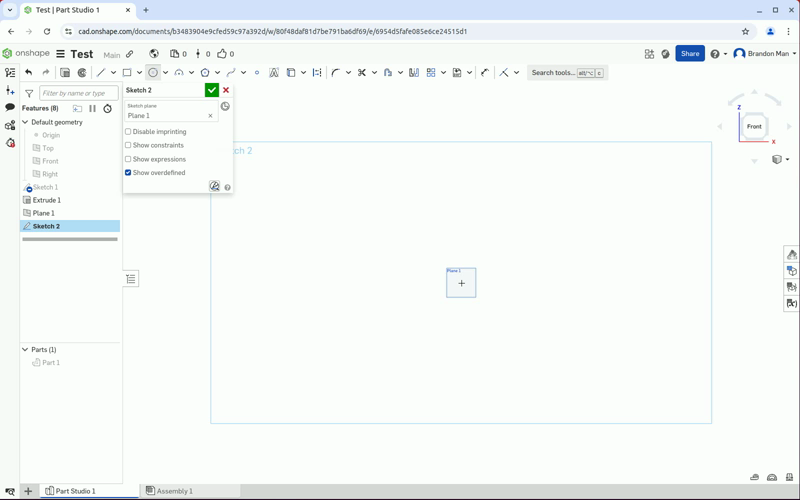
key_up(shift)
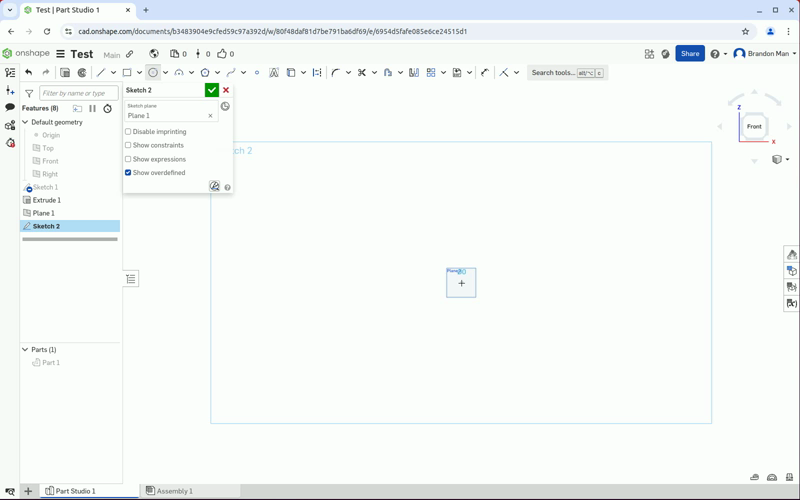
mouse_move(531, 282)
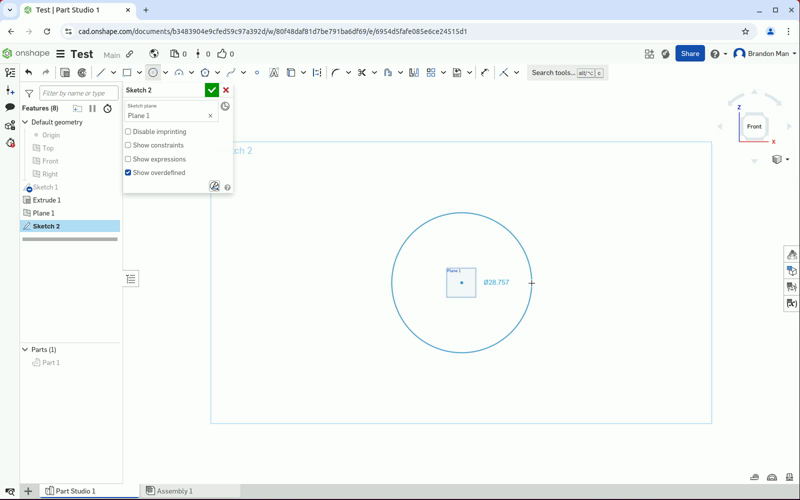
click(531, 282)
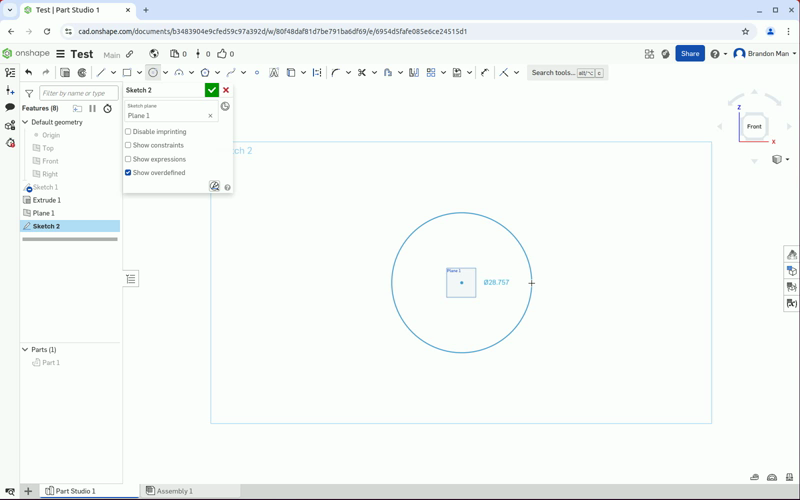
key(esc)
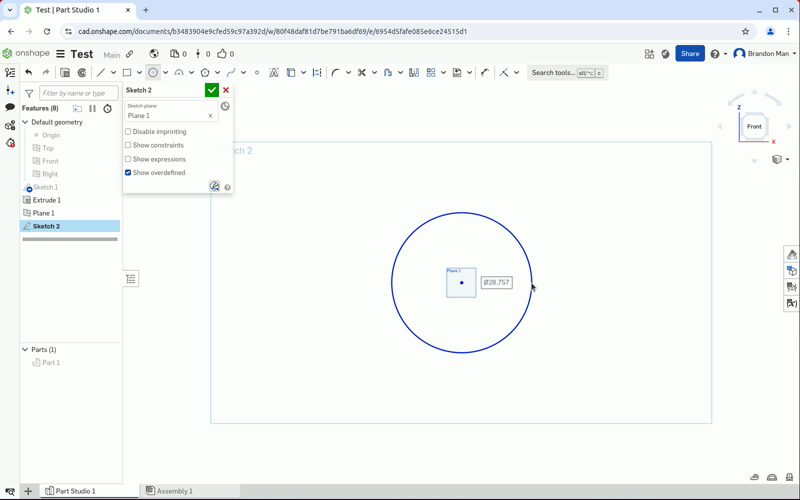
mouse_move(430, 245)
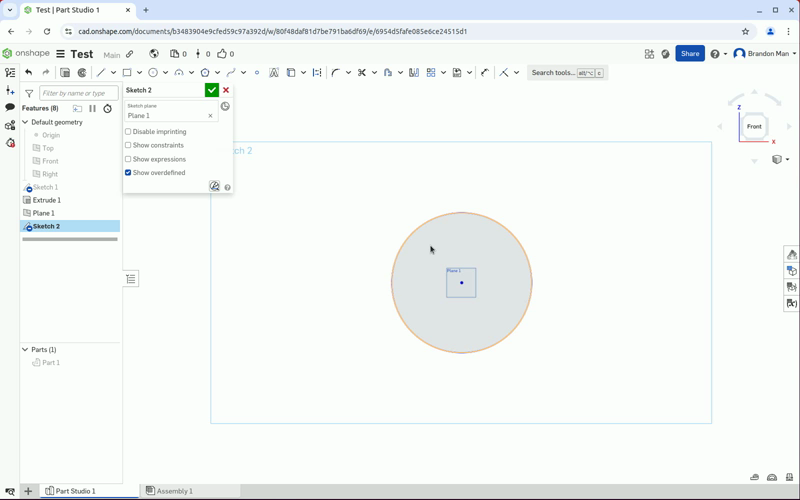
click(430, 245)
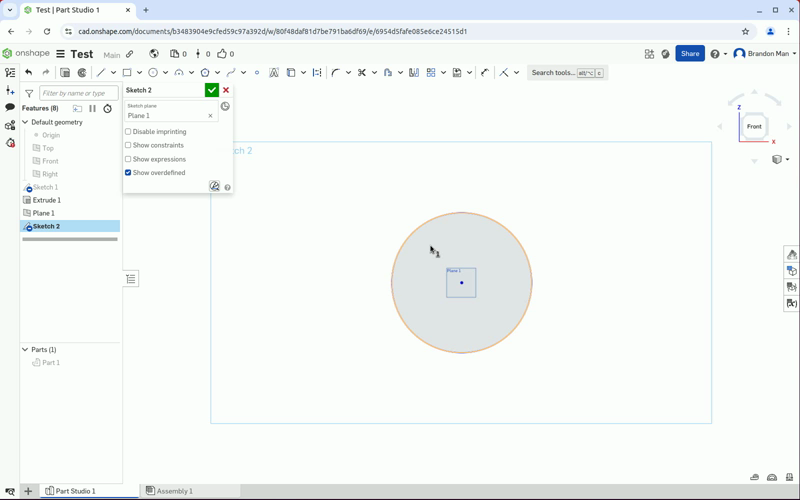
mouse_move(73, 352)
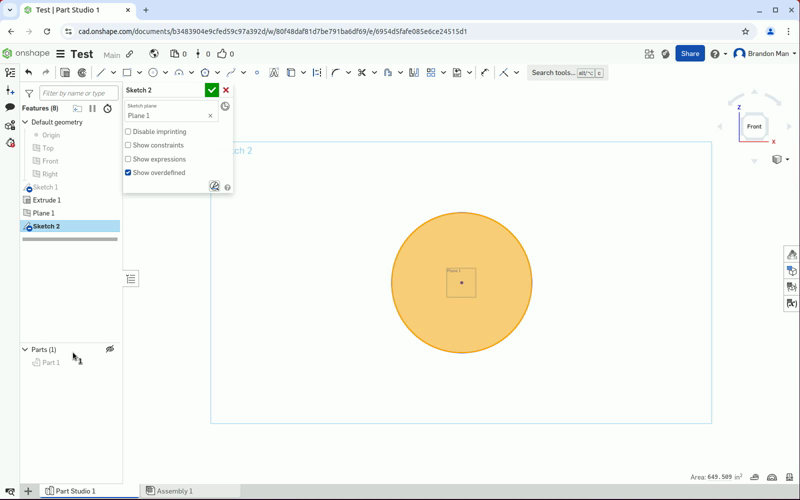
key(shift+y)
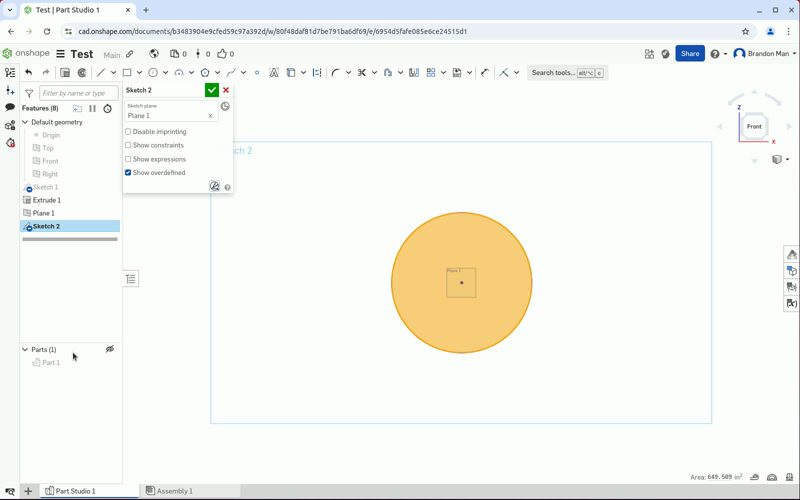
key(shift+e)
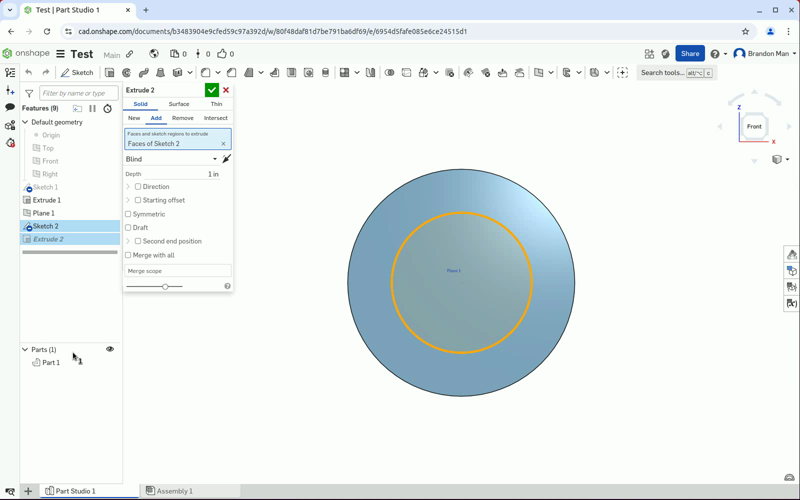
mouse_move(143, 106)
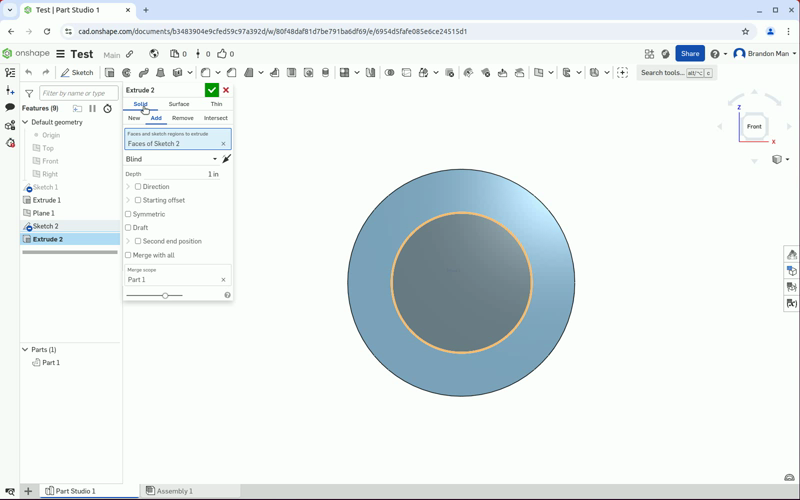
click(143, 106)
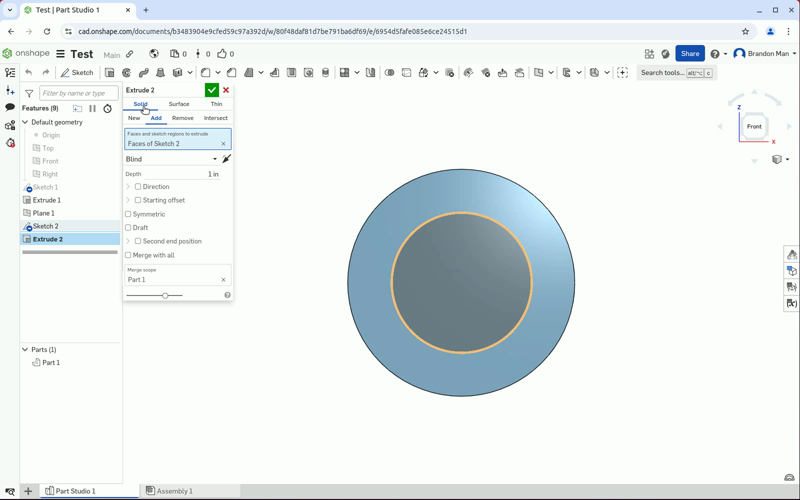
mouse_move(137, 120)
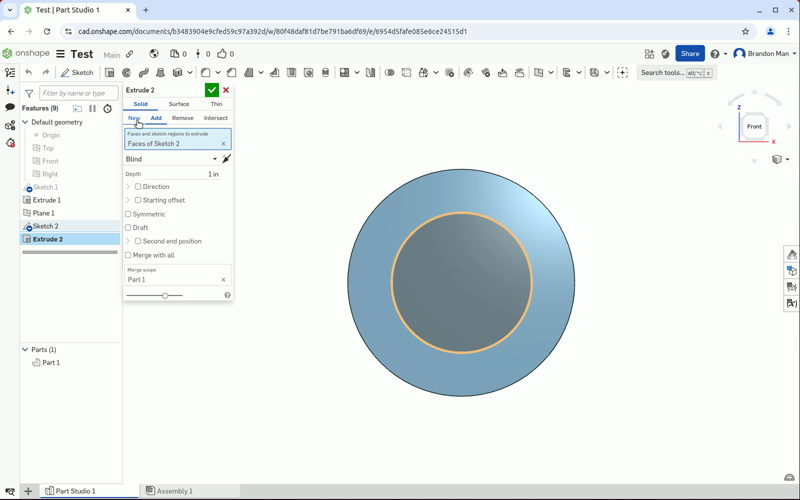
click(137, 120)
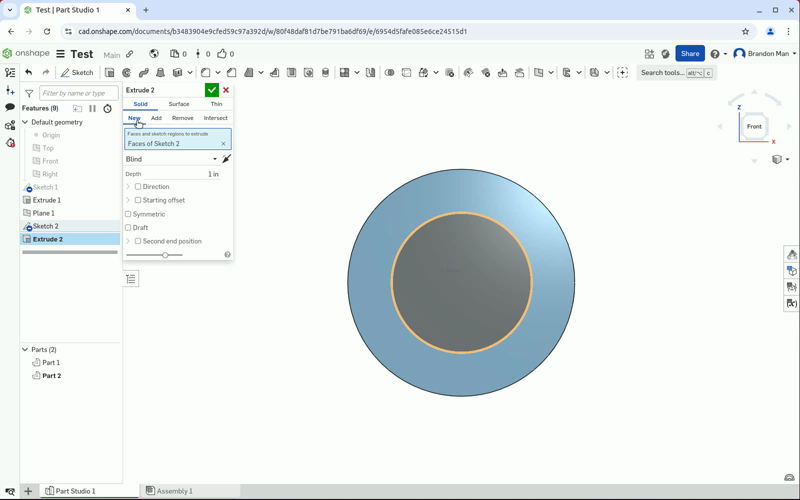
key(tab, 4)
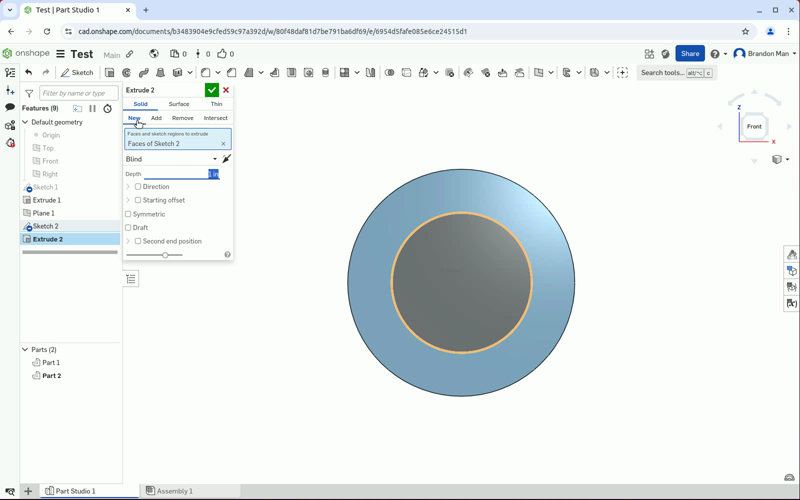
text(5.777)
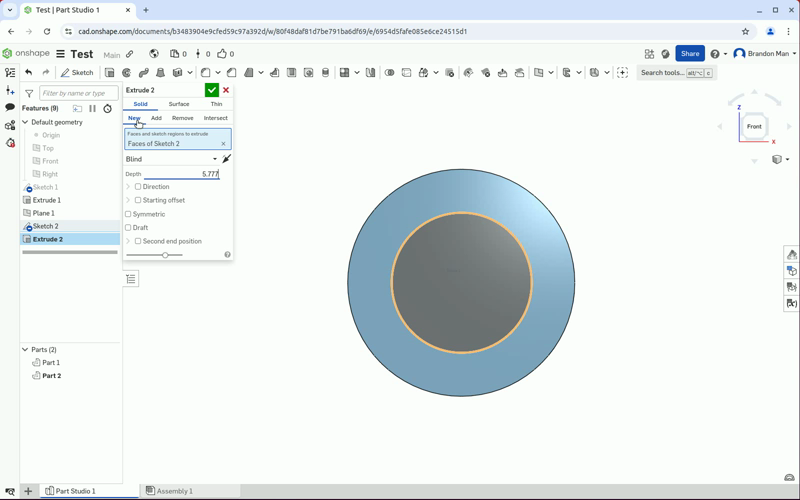
key(enter)
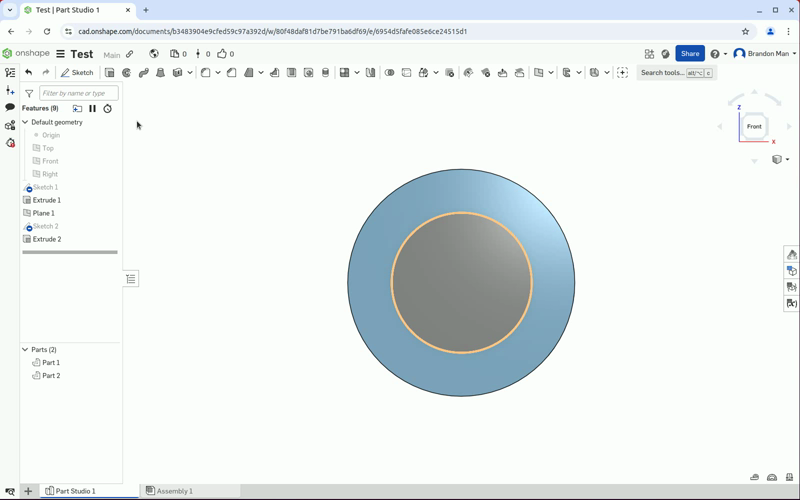
key(shift+h)
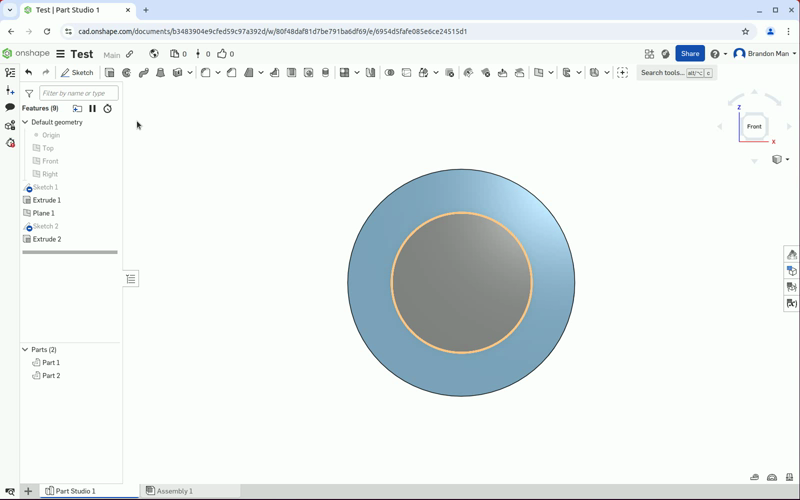
key(shift+h)
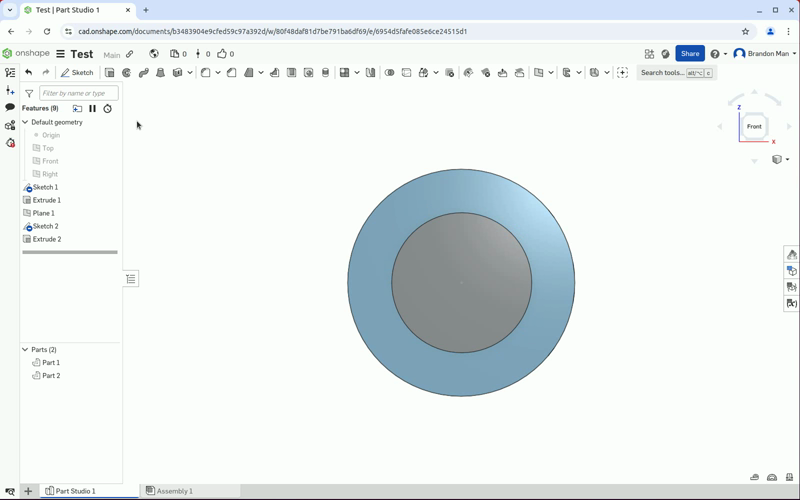
key(shift+7)
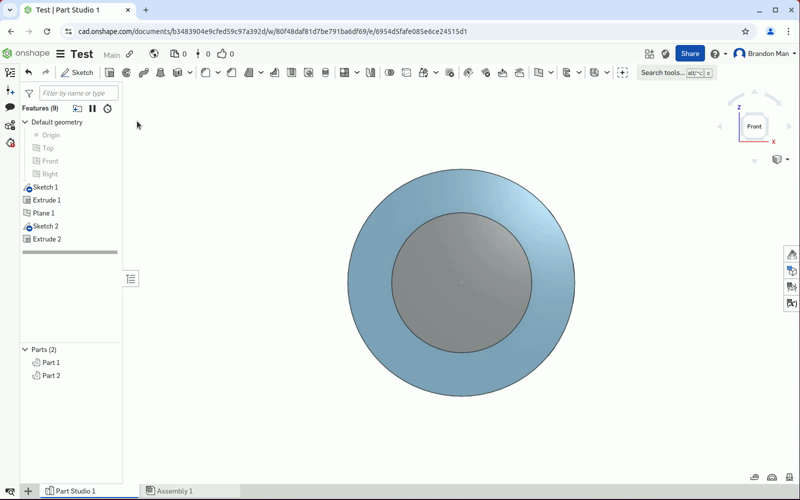
key(left, 2)
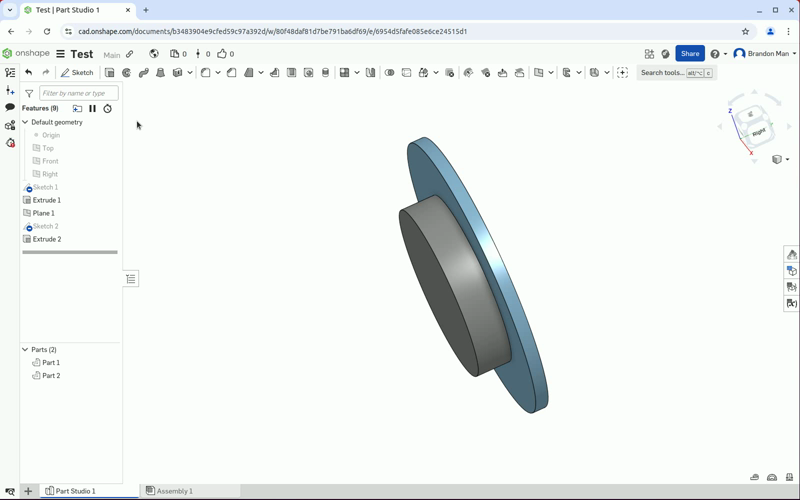
key(down, 2)
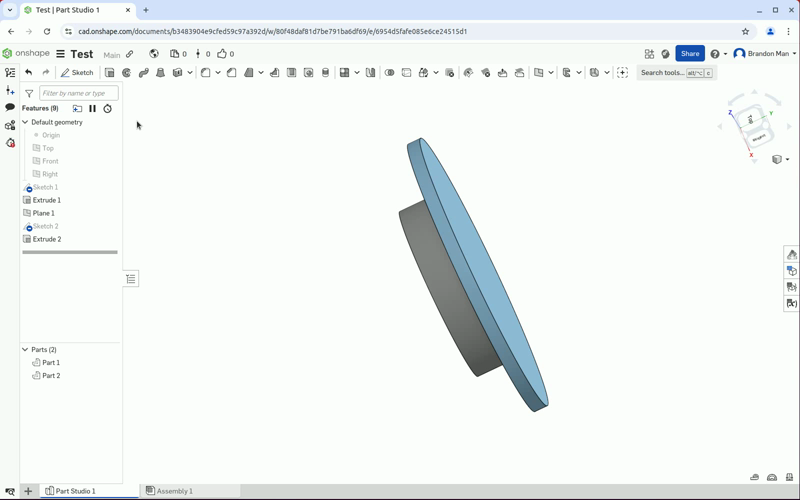
key(up, 2)
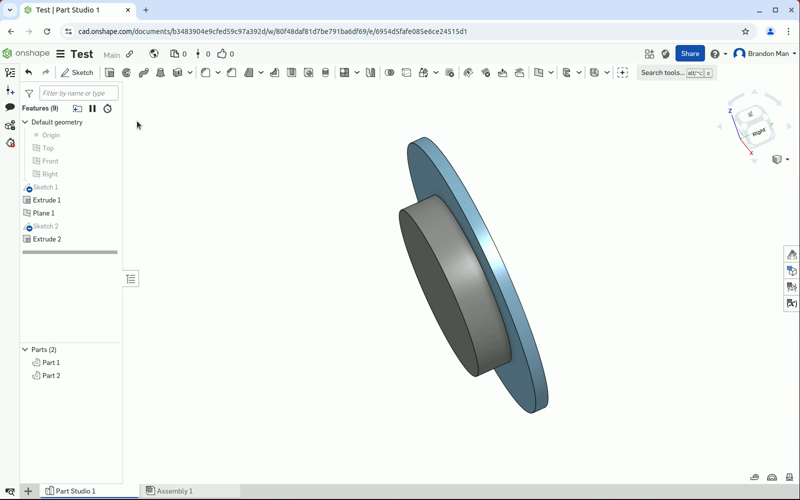
key(right, 2)
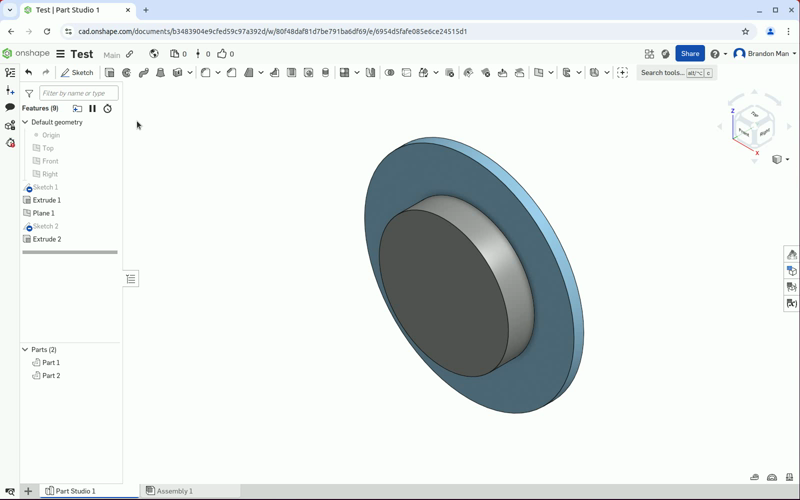
mouse_move(73, 189)
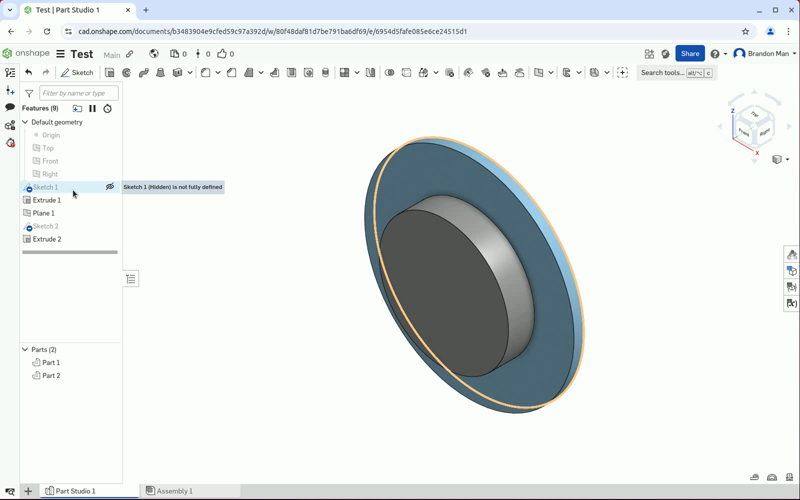
click(73, 189)